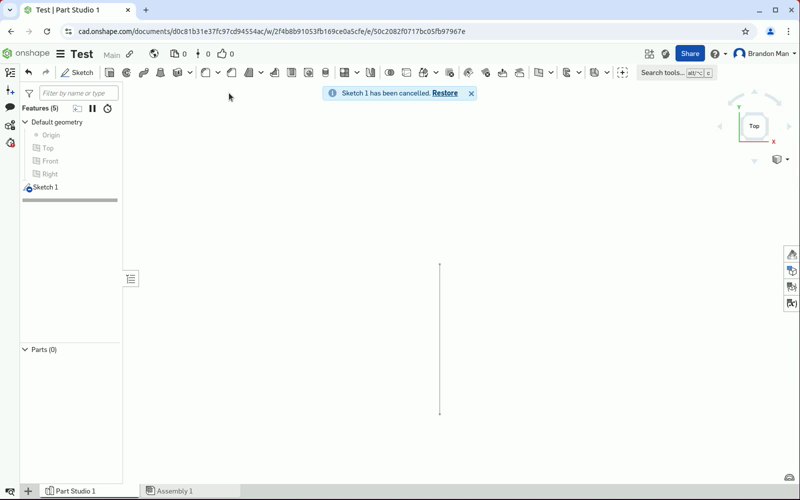
key(shift+h)
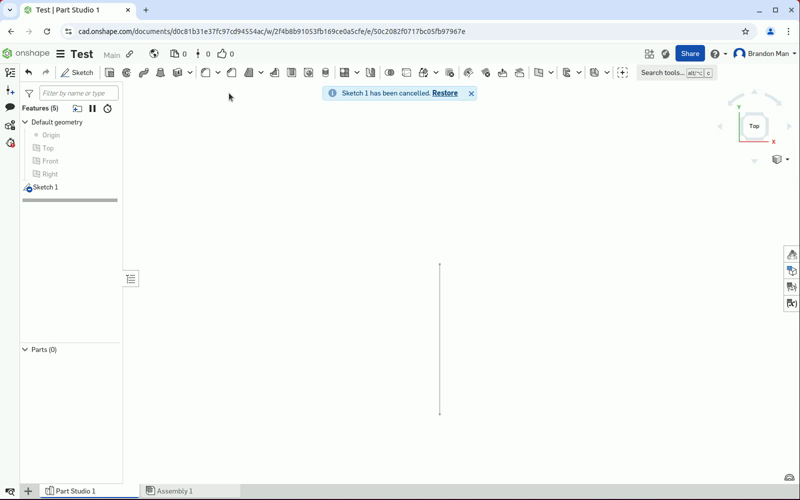
key(shift+s)
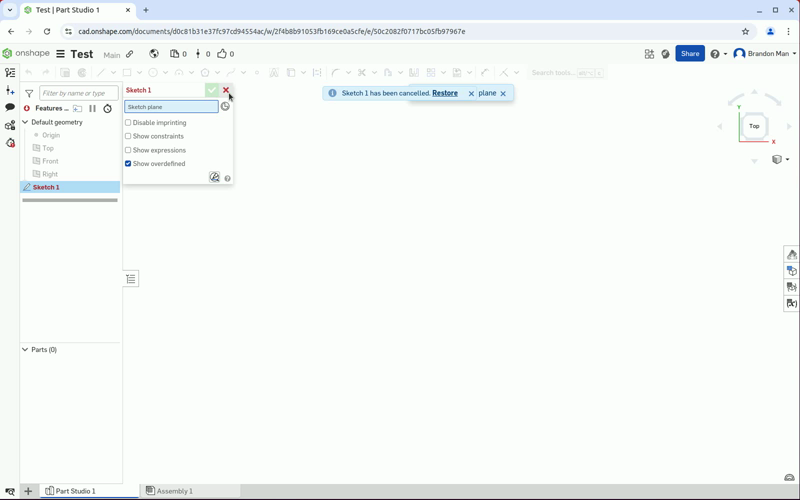
mouse_move(73, 150)
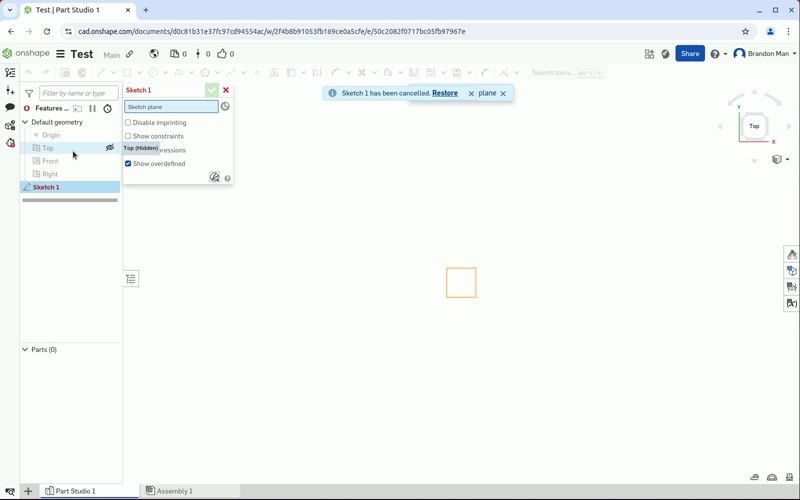
click(73, 150)
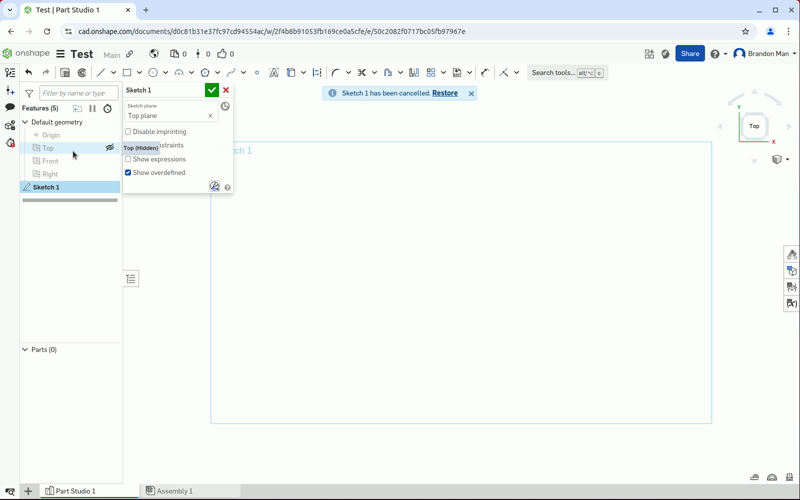
mouse_move(73, 352)
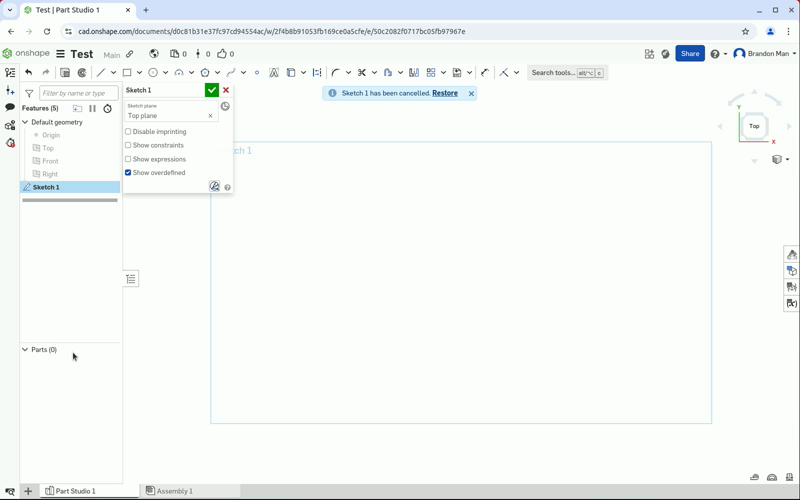
key(y)
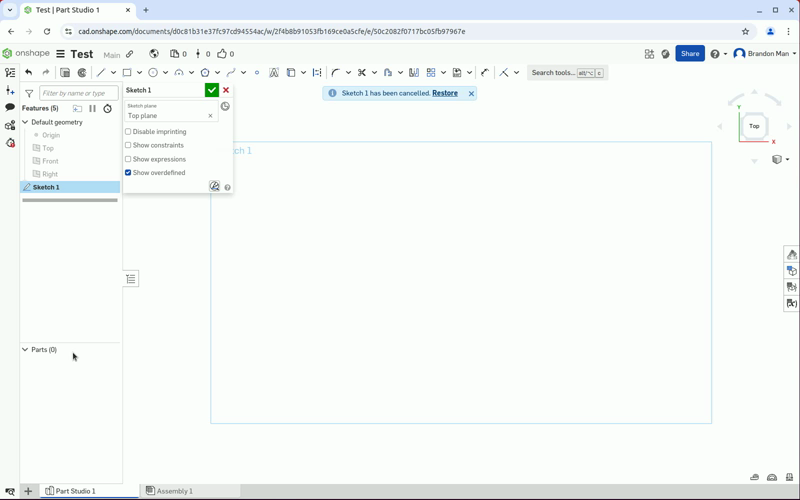
key(c)
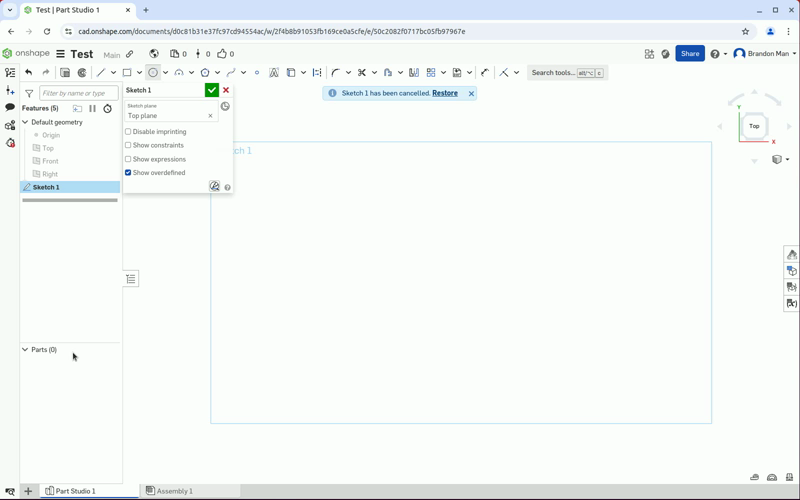
key_down(shift)
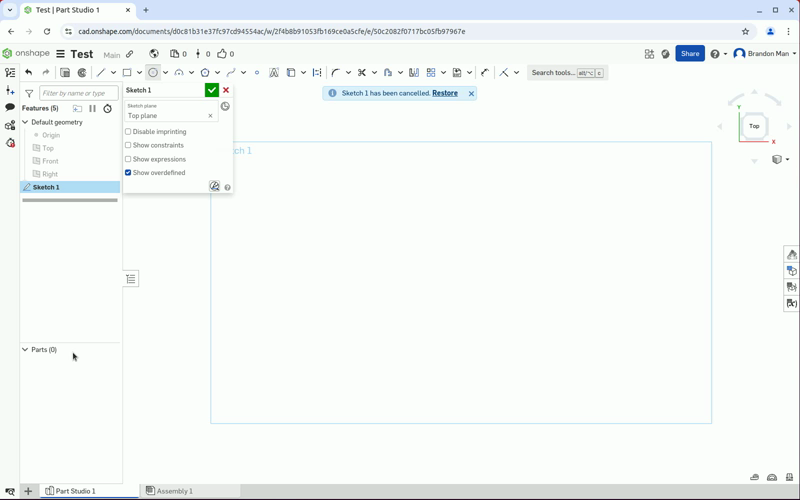
mouse_move(461, 282)
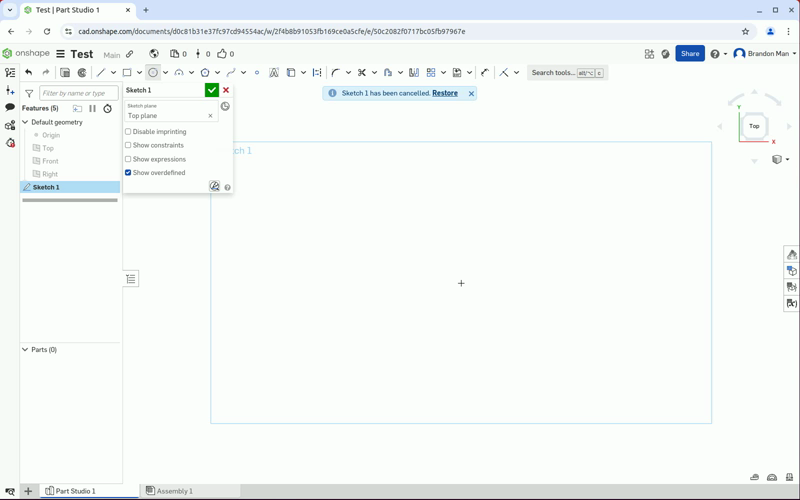
click(461, 282)
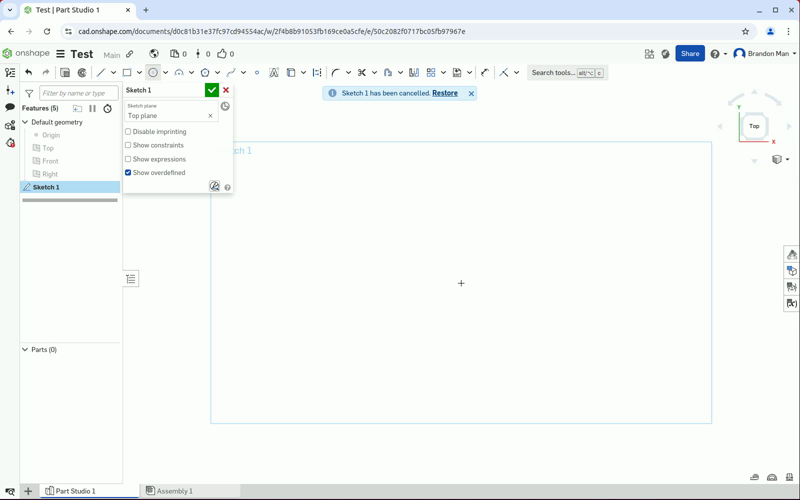
key_up(shift)
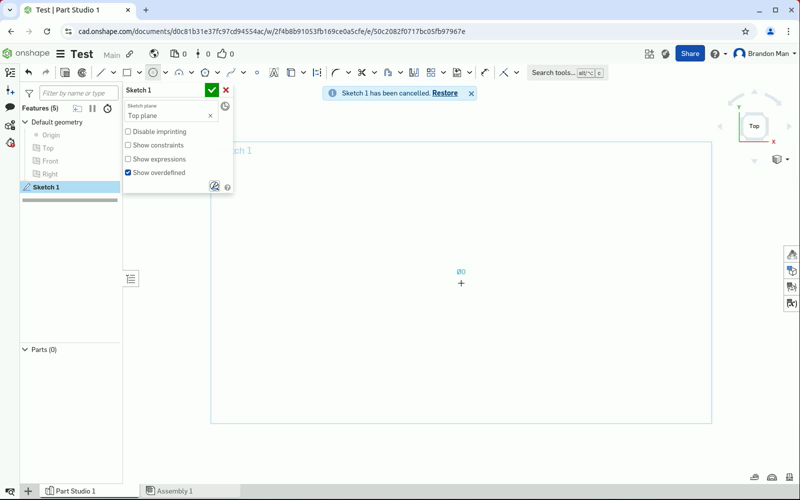
mouse_move(574, 282)
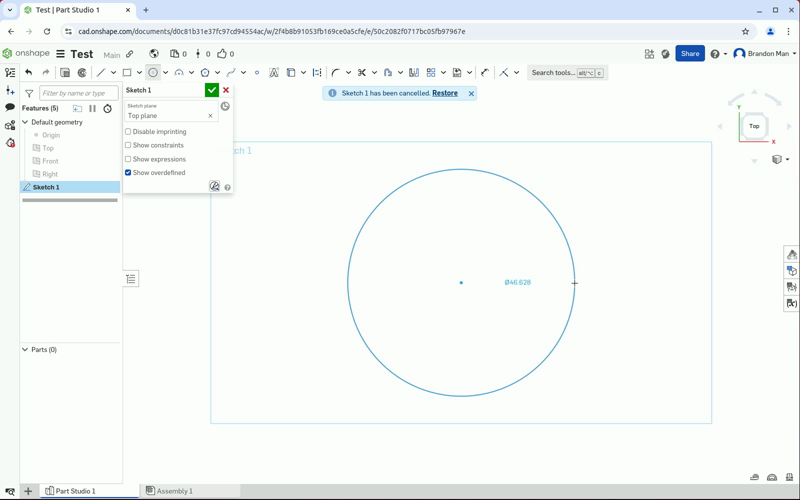
click(574, 282)
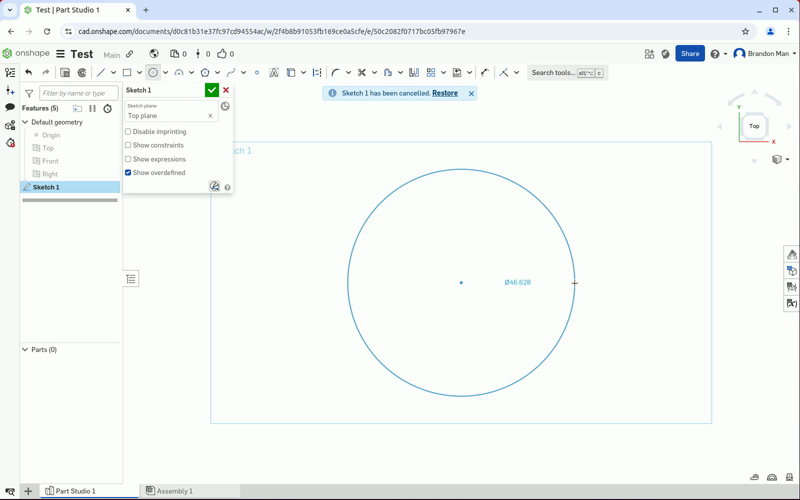
key(esc)
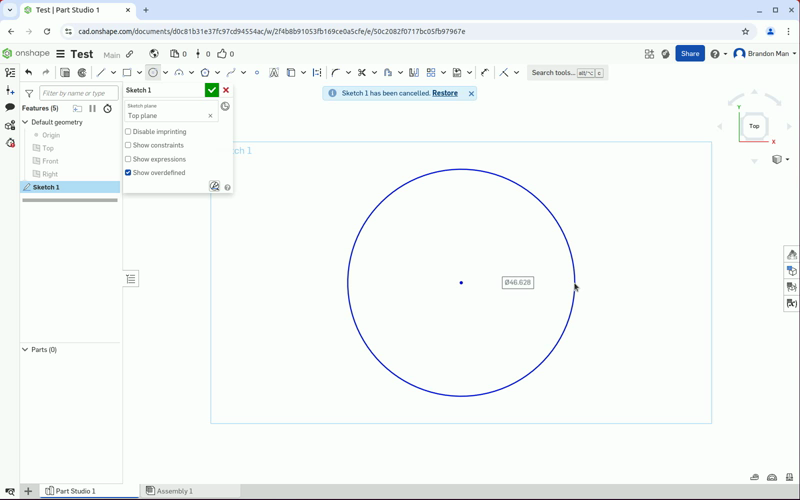
key(c)
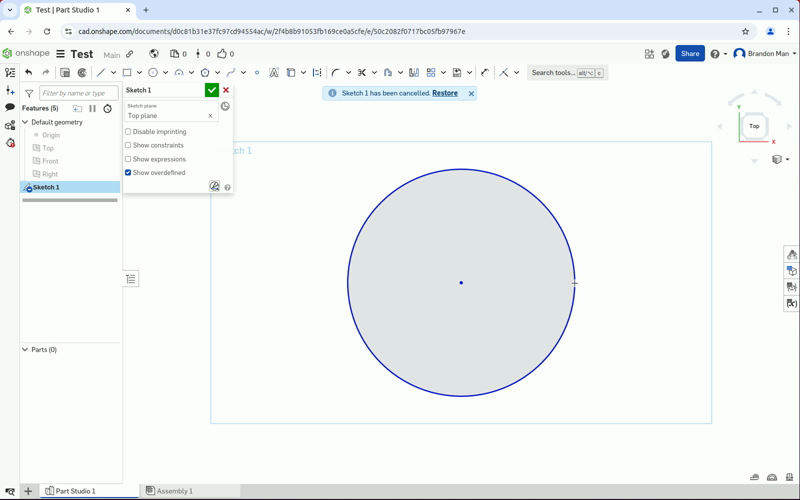
key_down(shift)
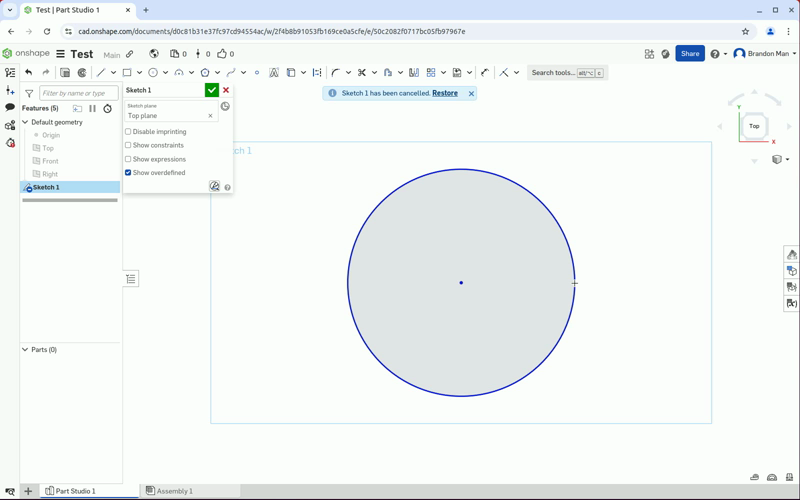
mouse_move(461, 282)
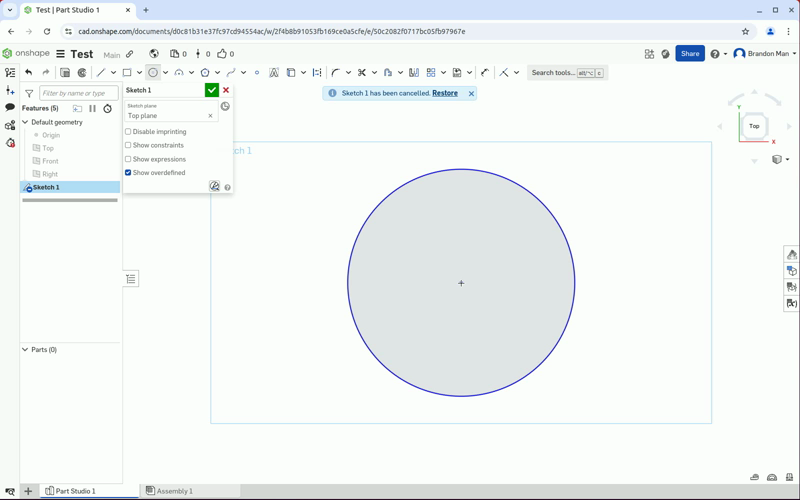
click(461, 282)
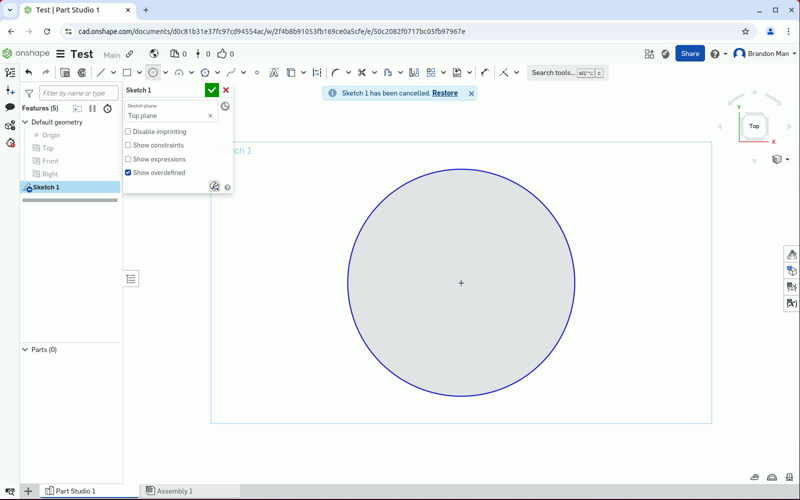
key_up(shift)
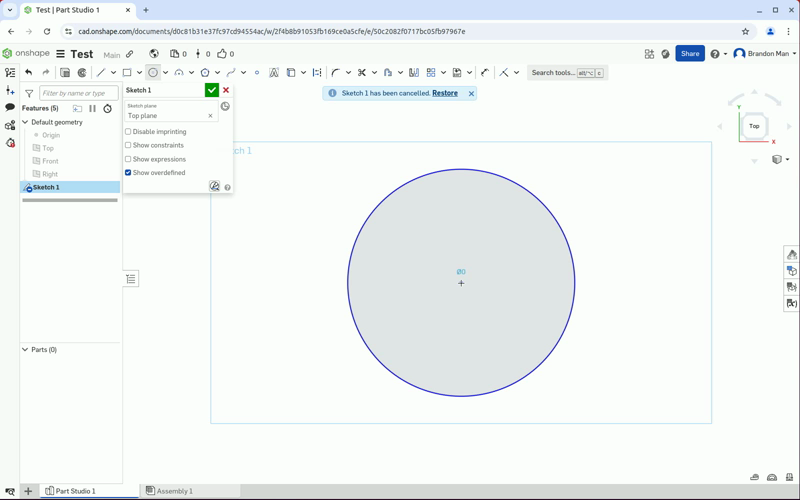
mouse_move(548, 282)
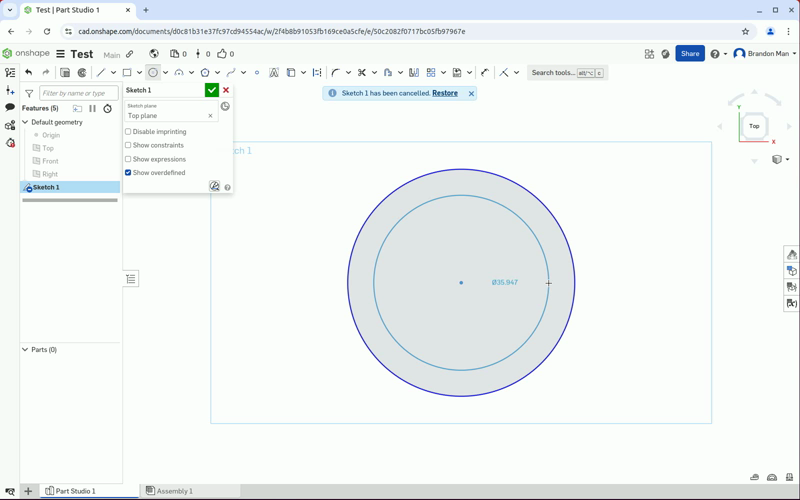
click(548, 282)
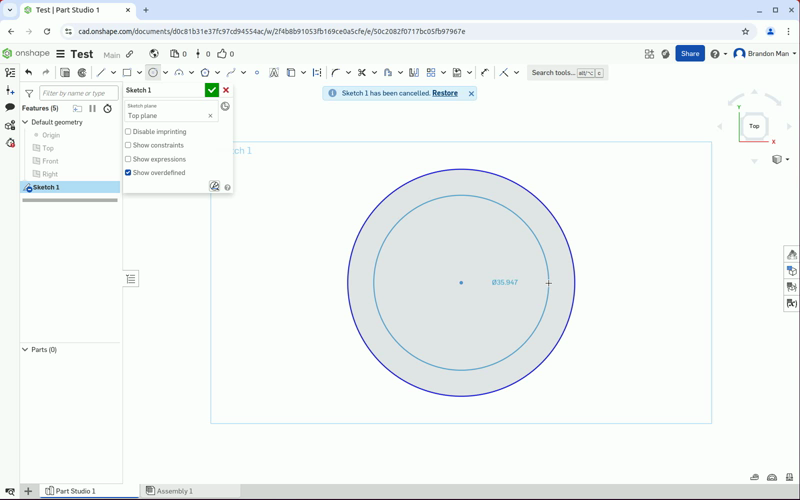
key(esc)
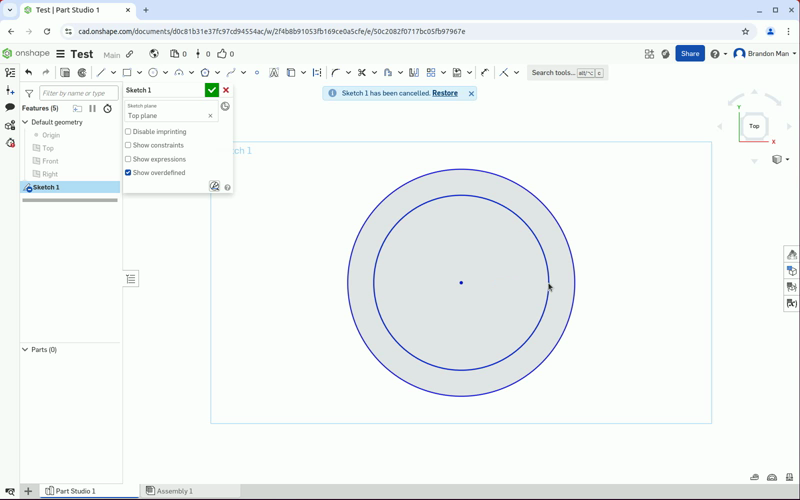
mouse_move(496, 375)
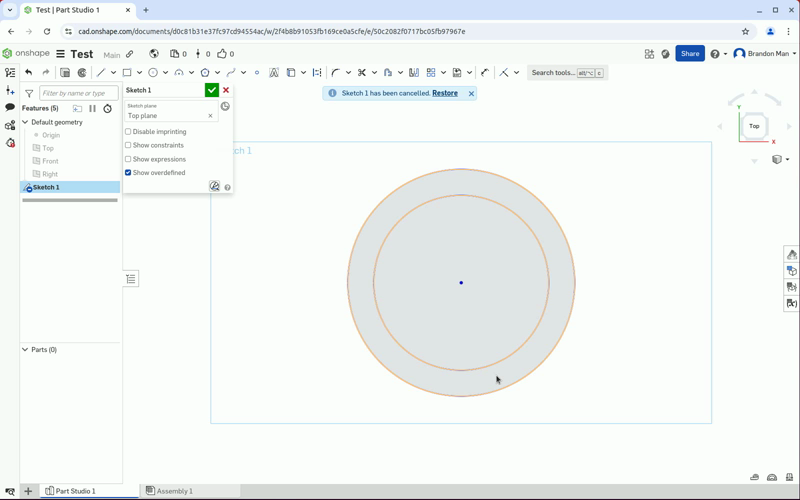
click(496, 375)
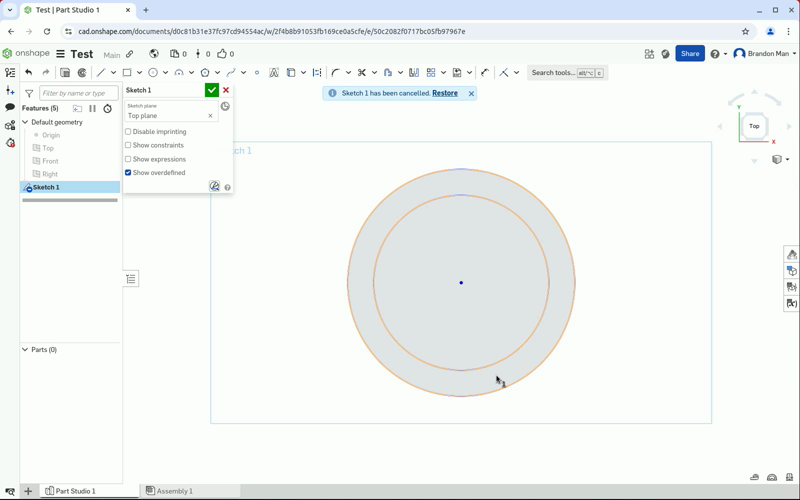
mouse_move(73, 352)
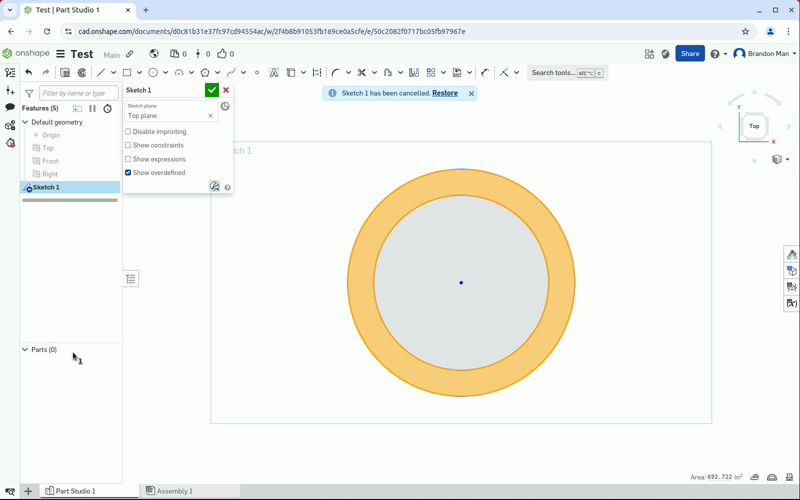
key(shift+y)
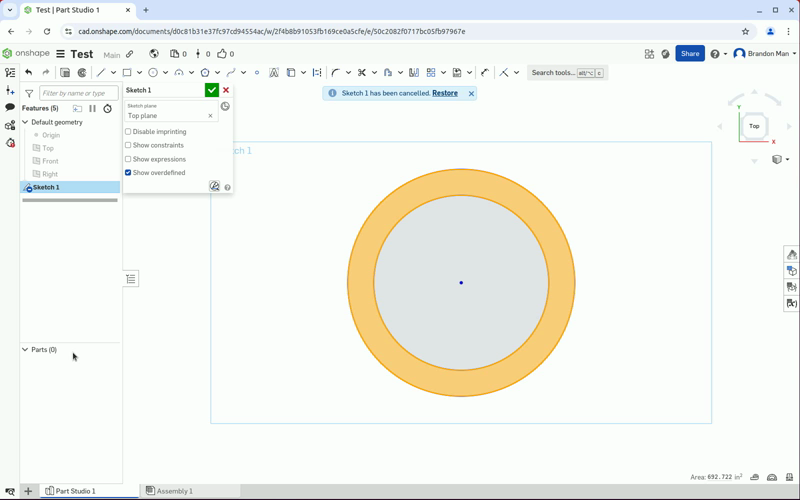
key(shift+e)
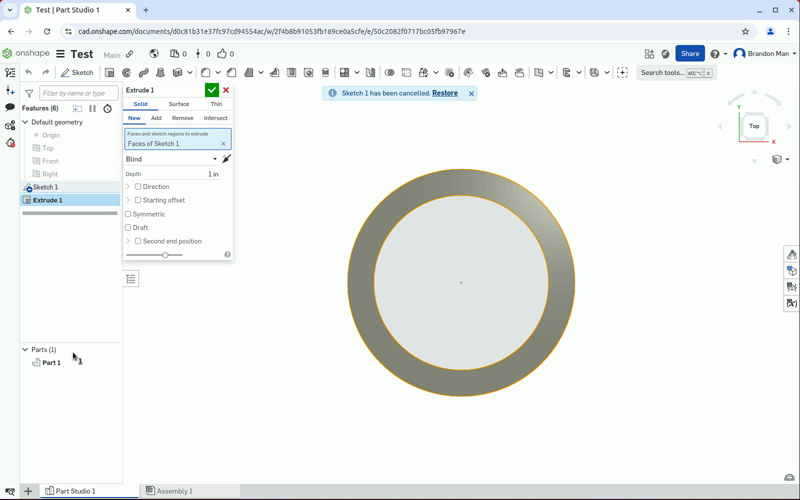
mouse_move(143, 106)
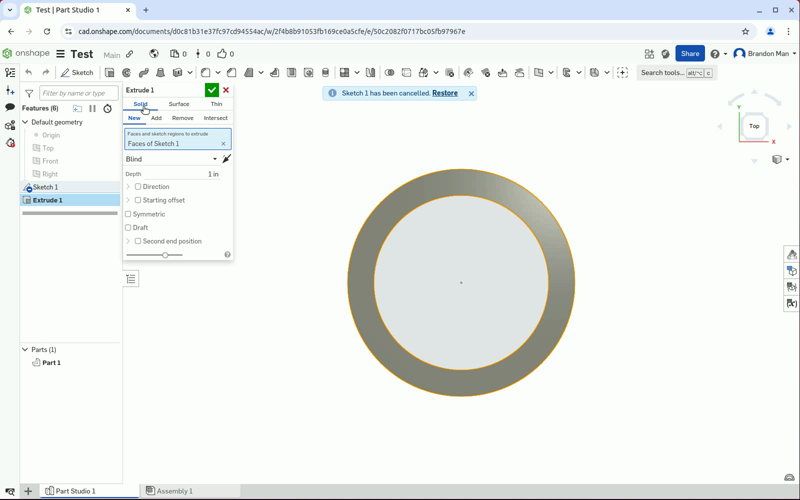
click(143, 106)
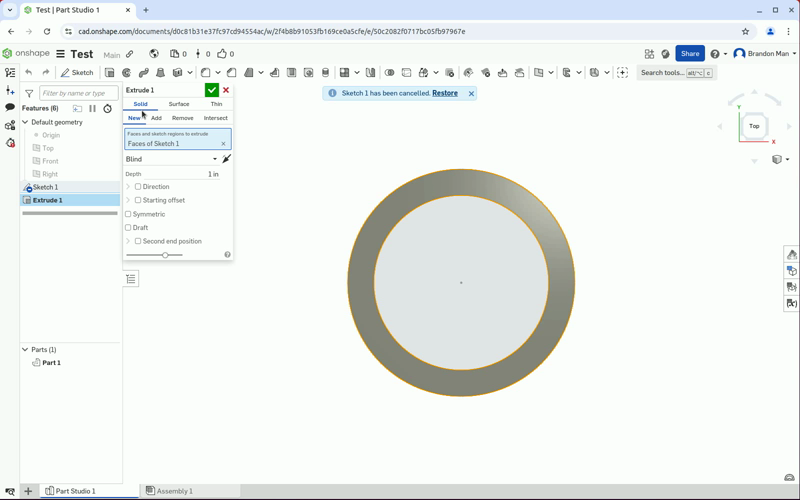
mouse_move(137, 120)
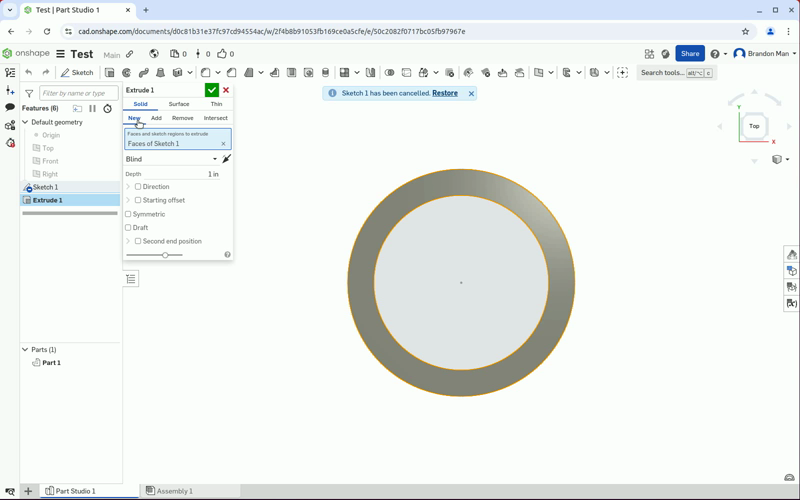
click(137, 120)
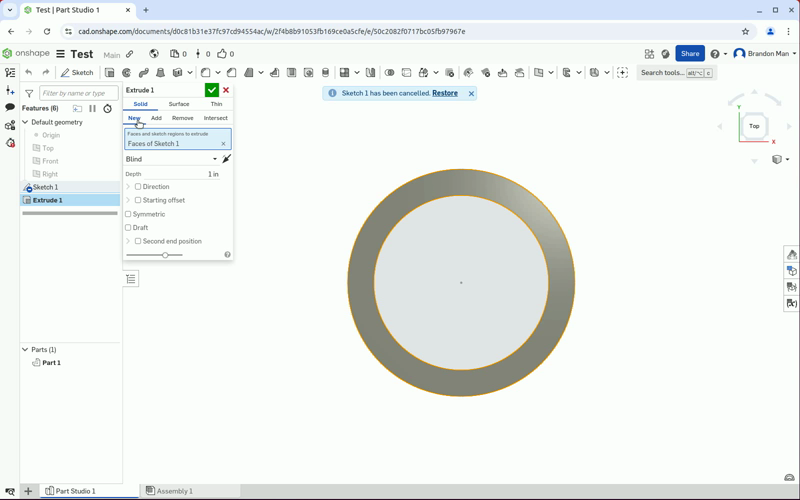
key(tab, 4)
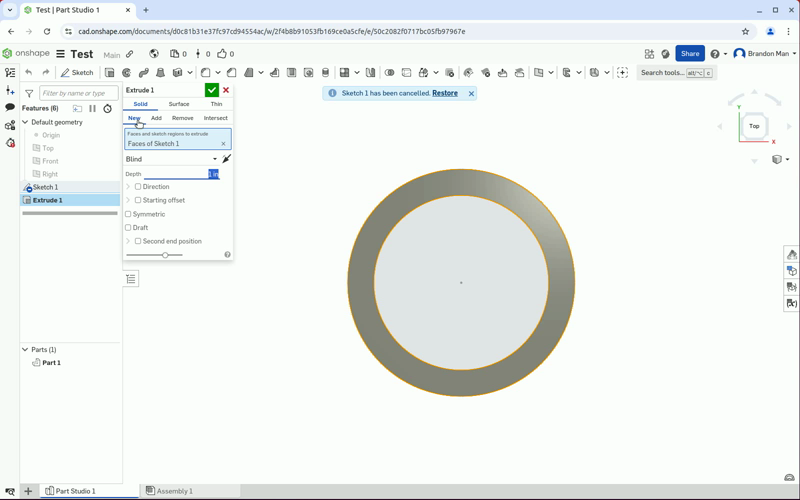
text(14.202)
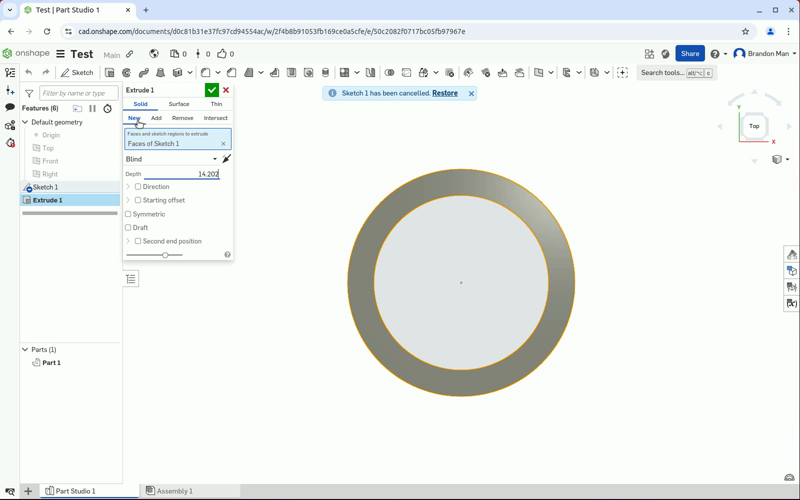
key(enter)
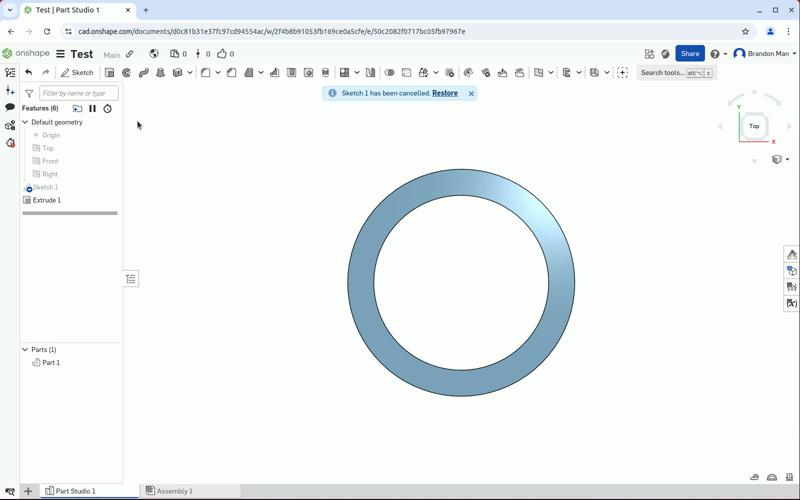
key(shift+h)
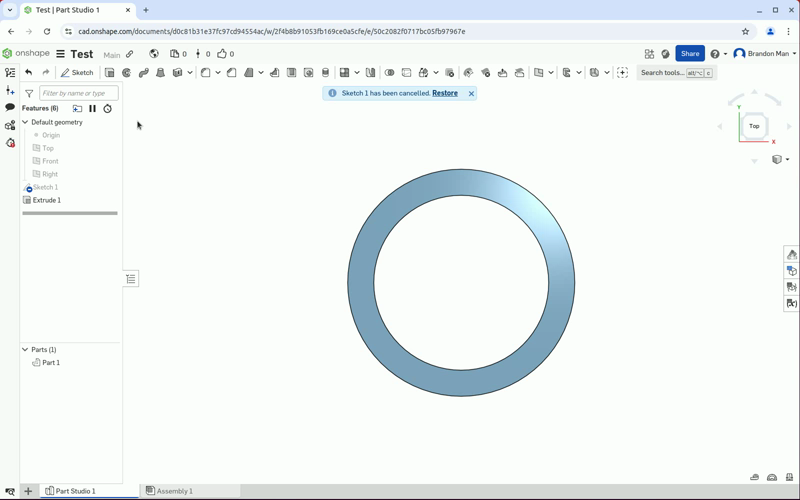
key(shift+h)
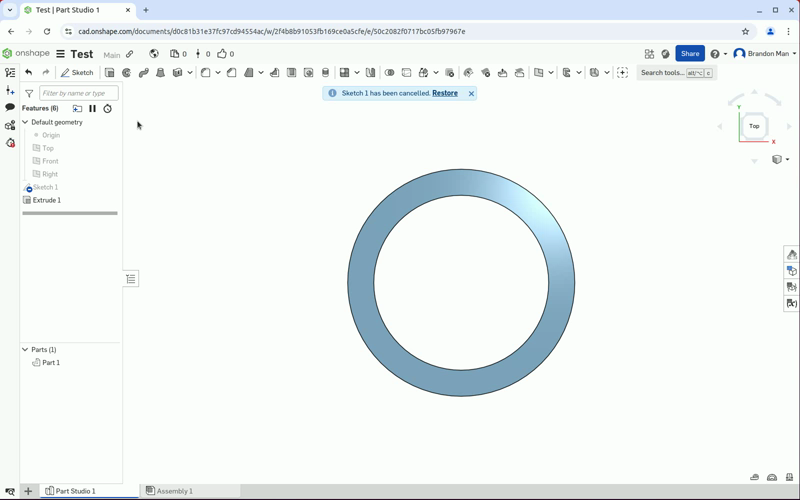
mouse_move(73, 189)
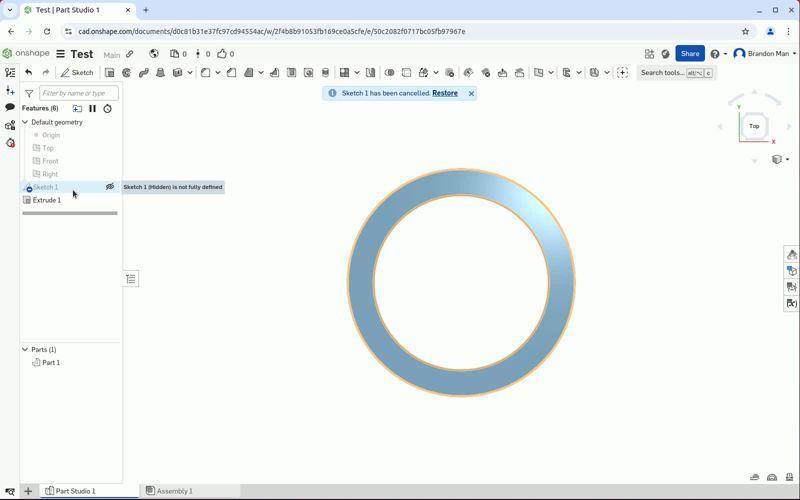
click(73, 189)
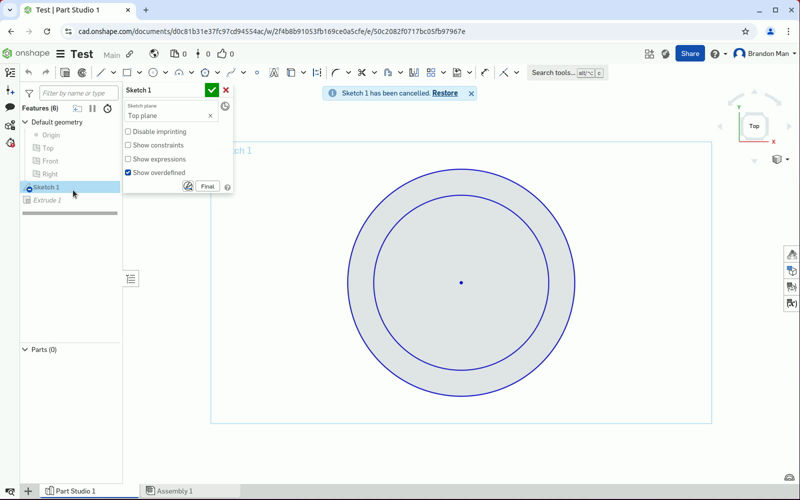
mouse_move(229, 92)
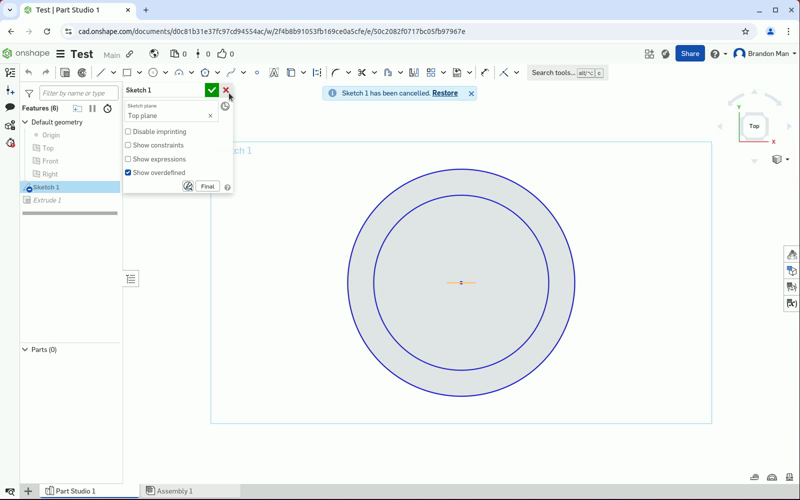
click(229, 92)
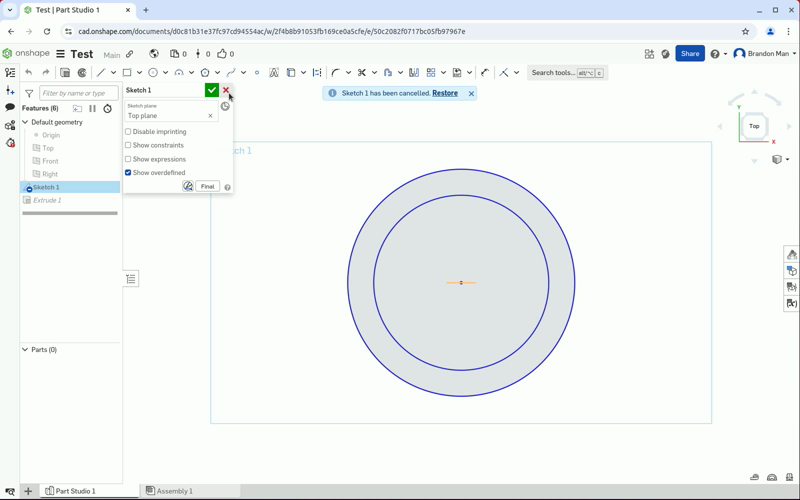
key(shift+s)
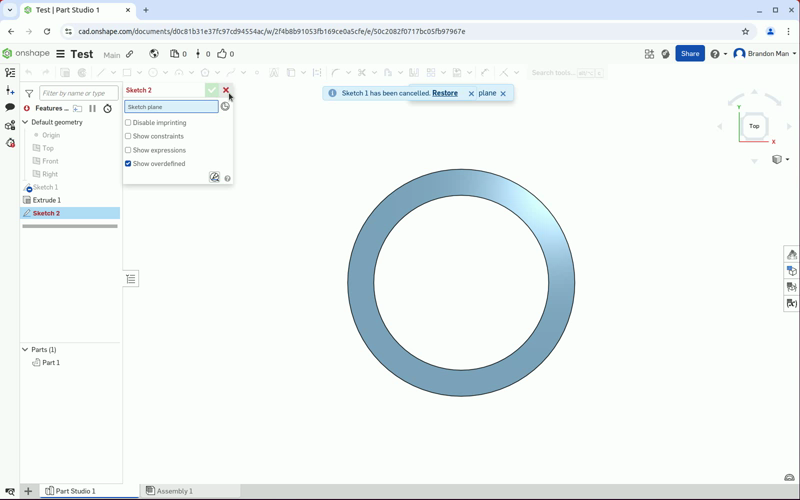
mouse_move(73, 150)
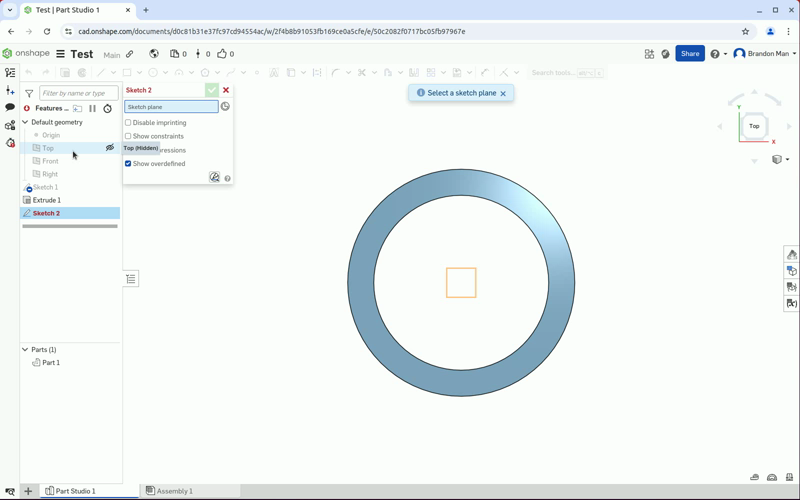
click(73, 150)
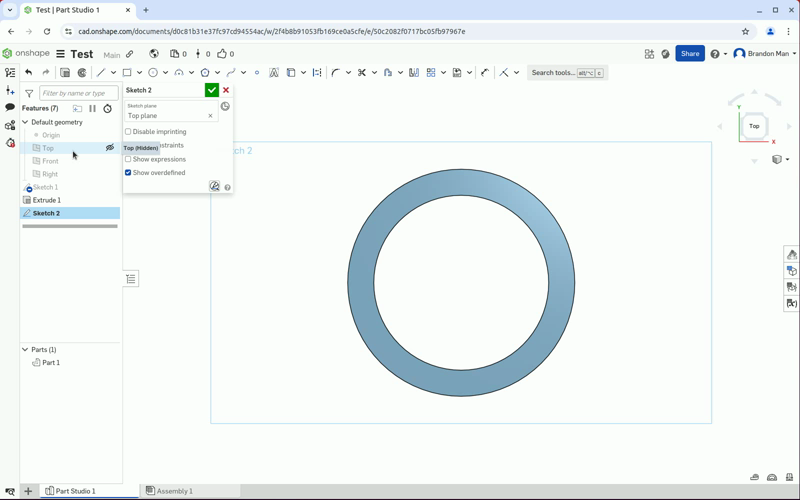
mouse_move(73, 352)
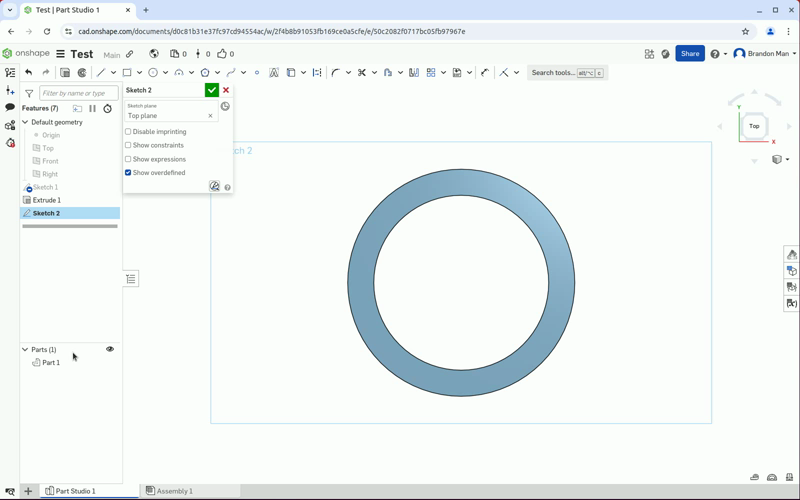
key(y)
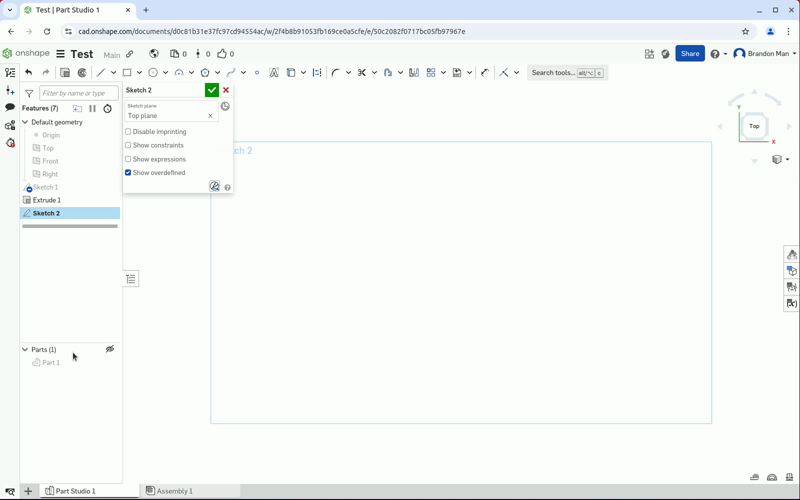
key(c)
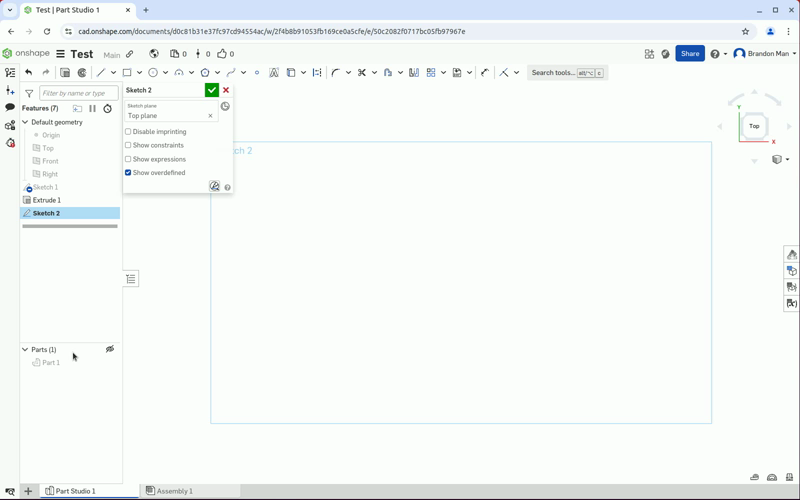
key_down(shift)
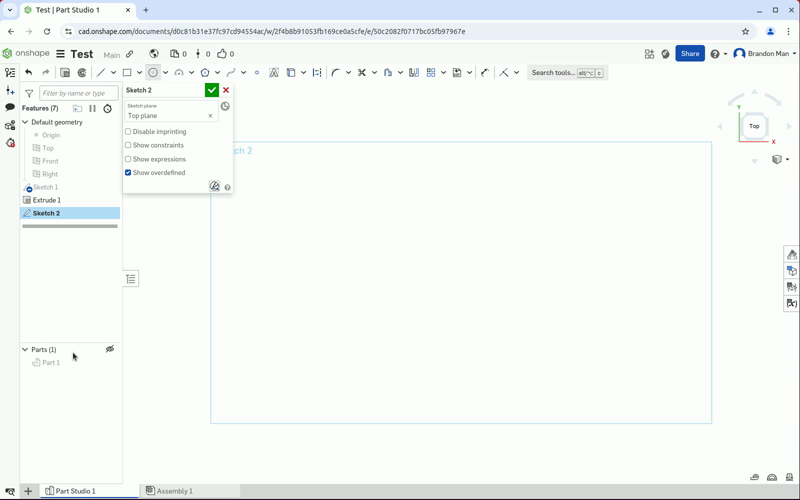
mouse_move(461, 282)
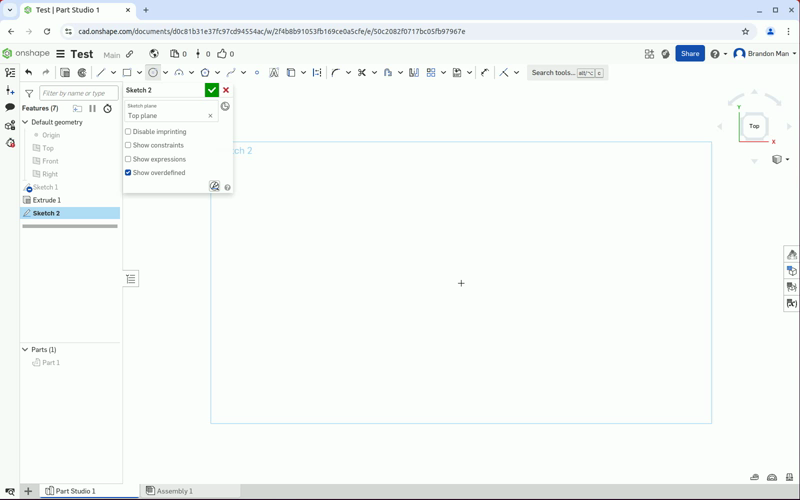
click(461, 282)
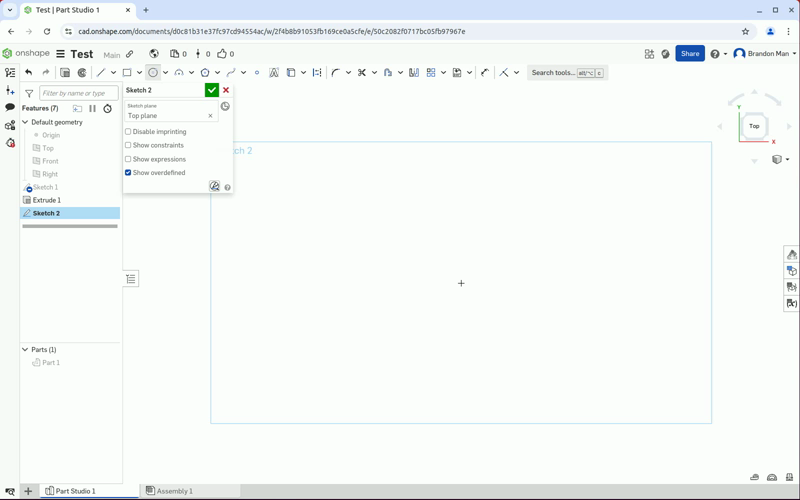
key_up(shift)
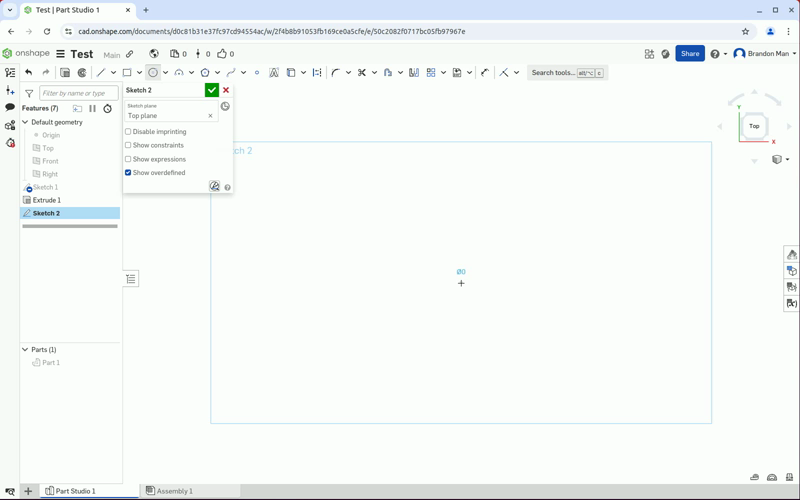
mouse_move(548, 282)
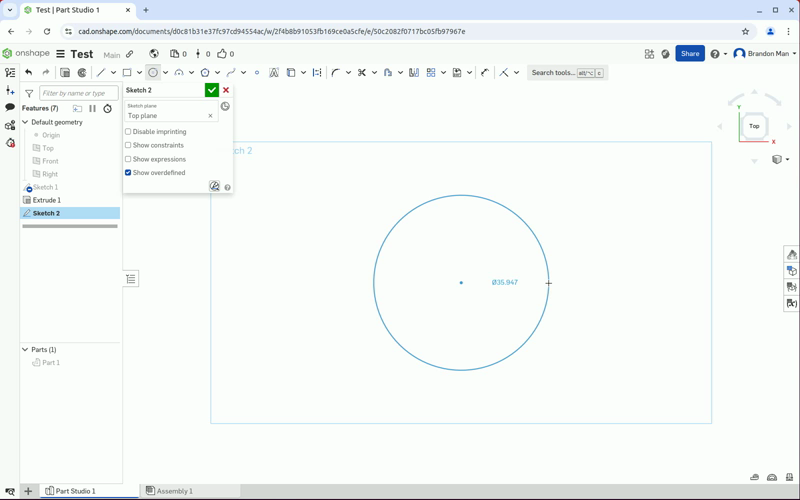
click(548, 282)
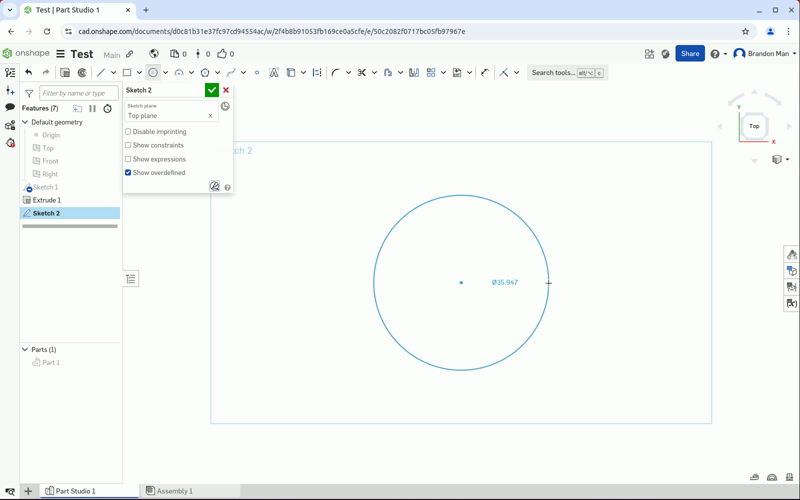
key(esc)
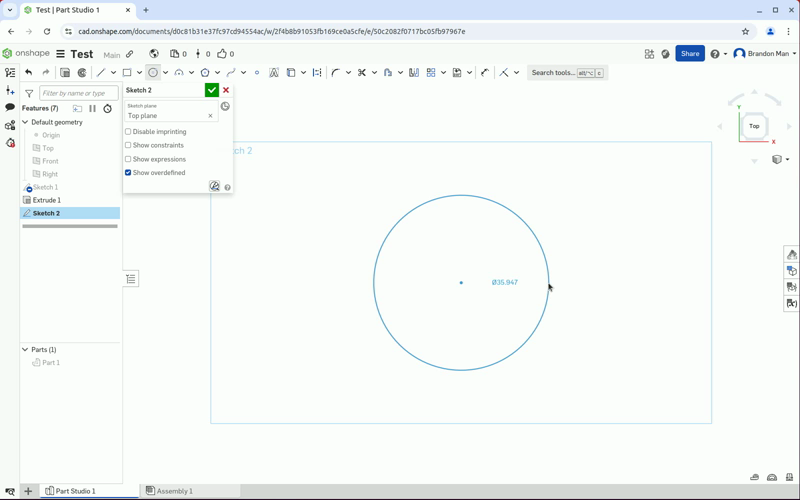
key(c)
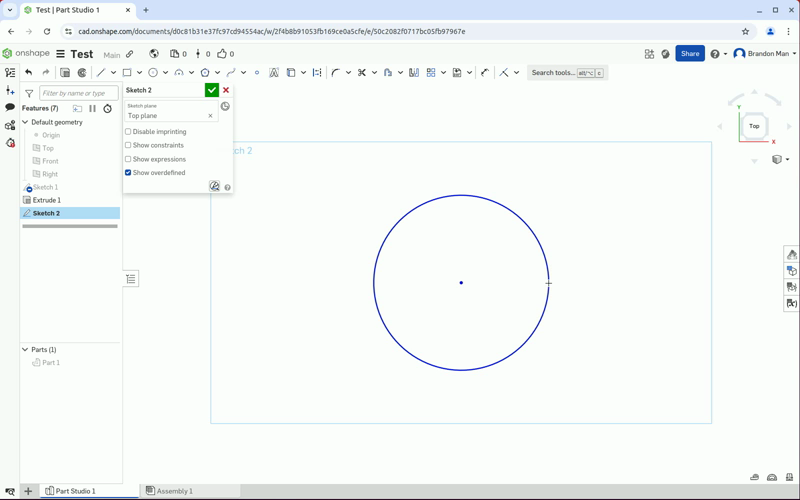
key_down(shift)
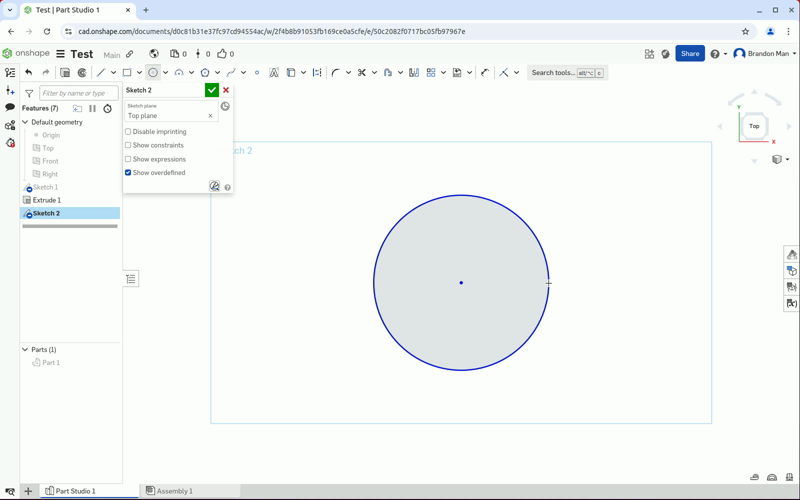
mouse_move(461, 282)
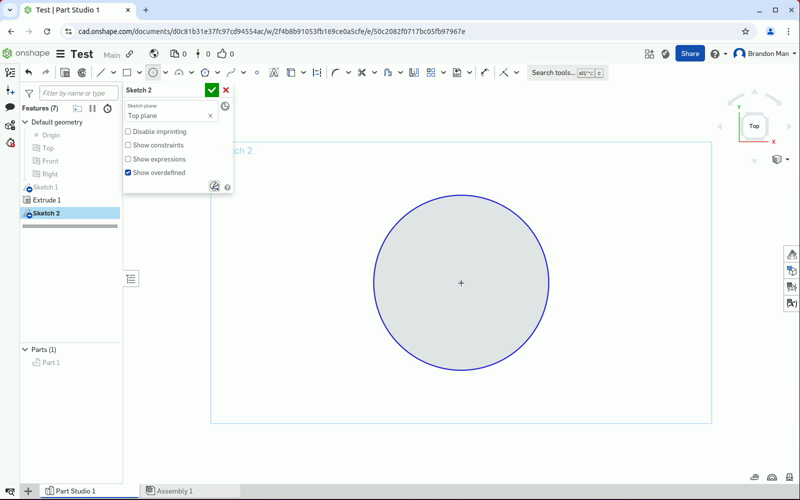
click(461, 282)
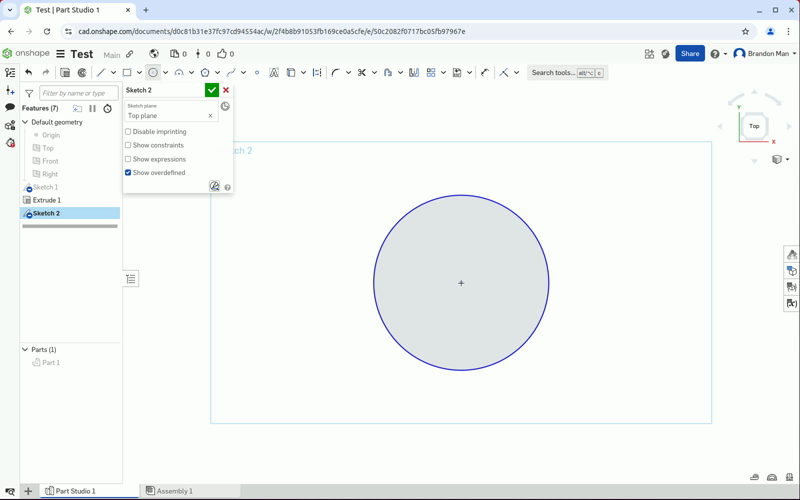
key_up(shift)
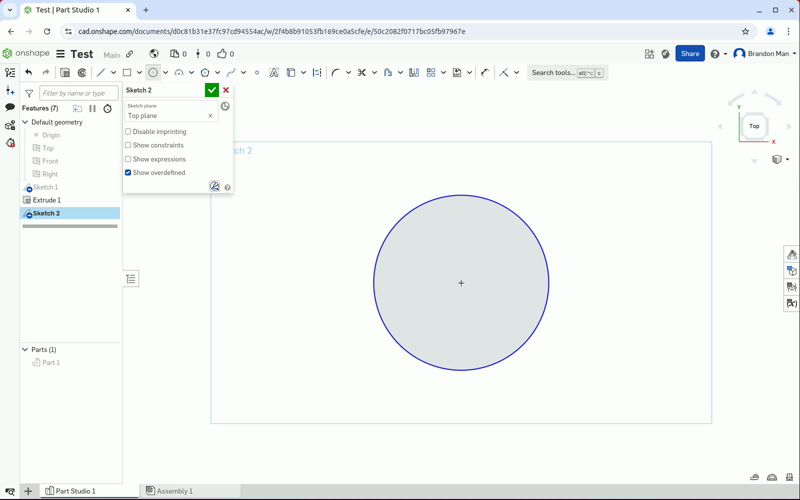
mouse_move(505, 282)
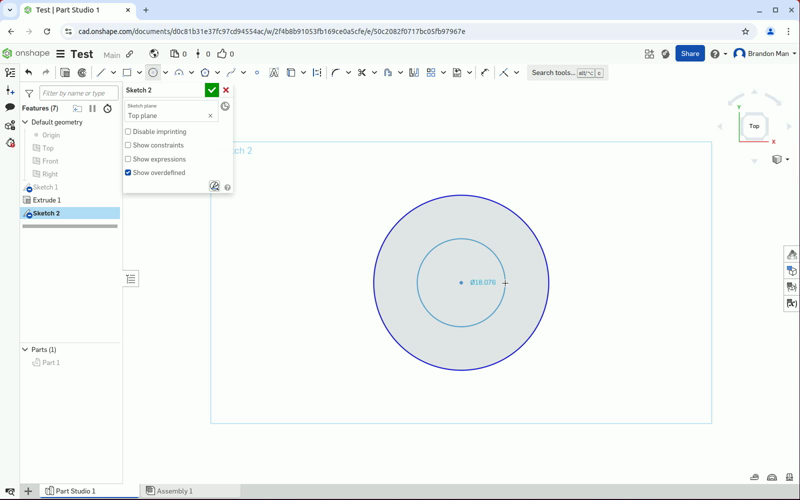
click(505, 282)
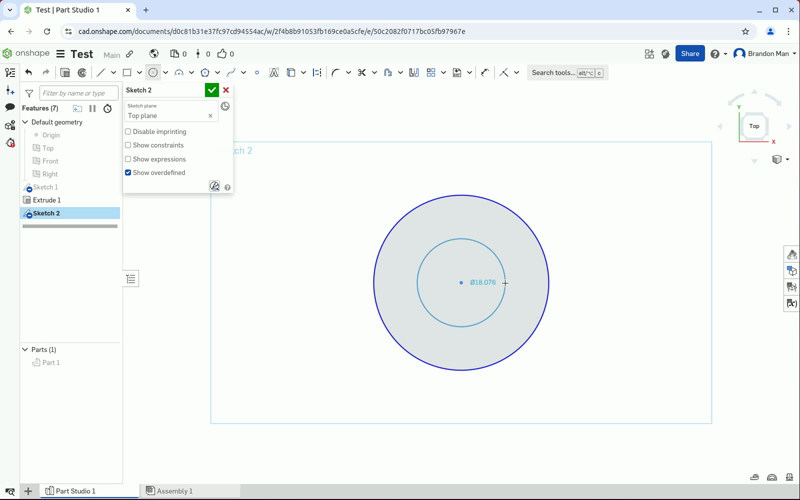
key(esc)
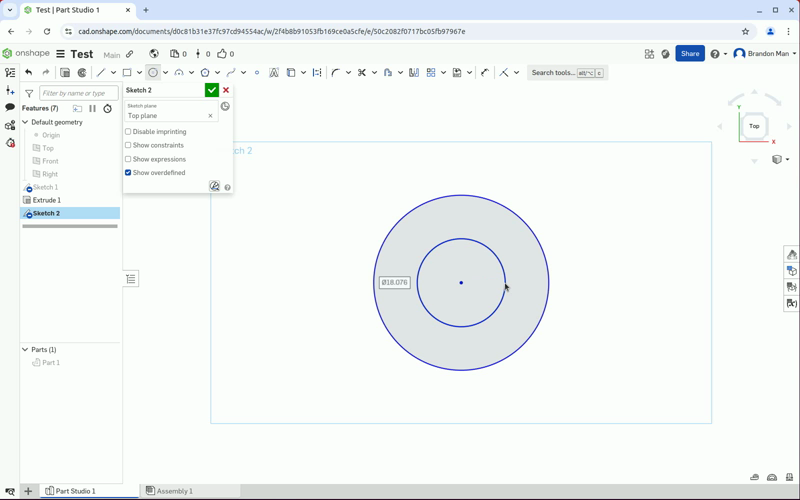
mouse_move(496, 224)
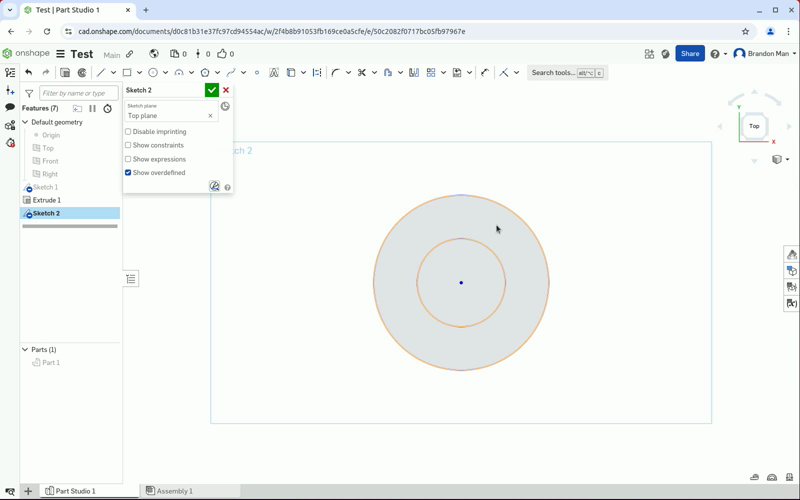
click(496, 224)
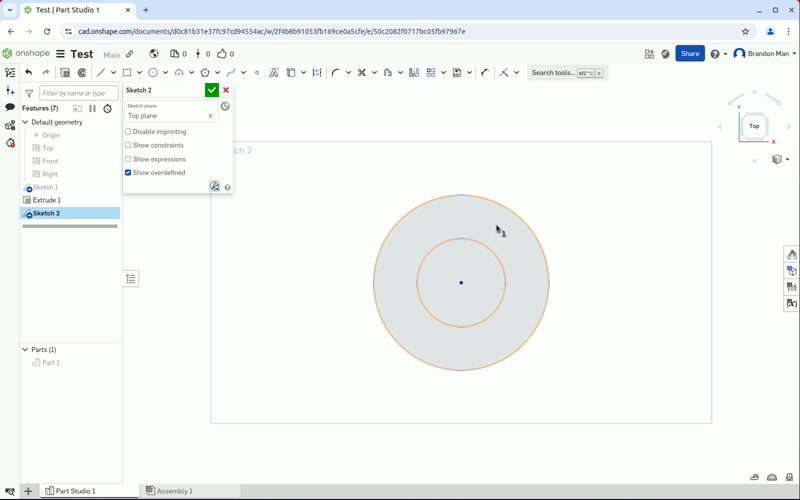
mouse_move(73, 352)
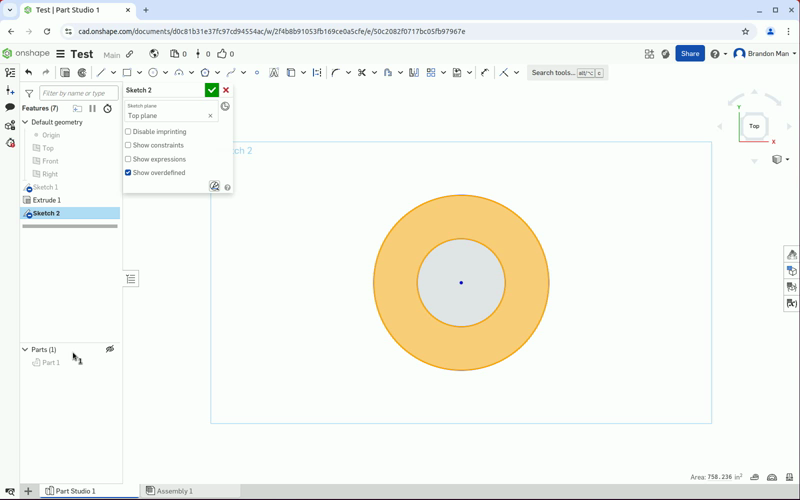
key(shift+y)
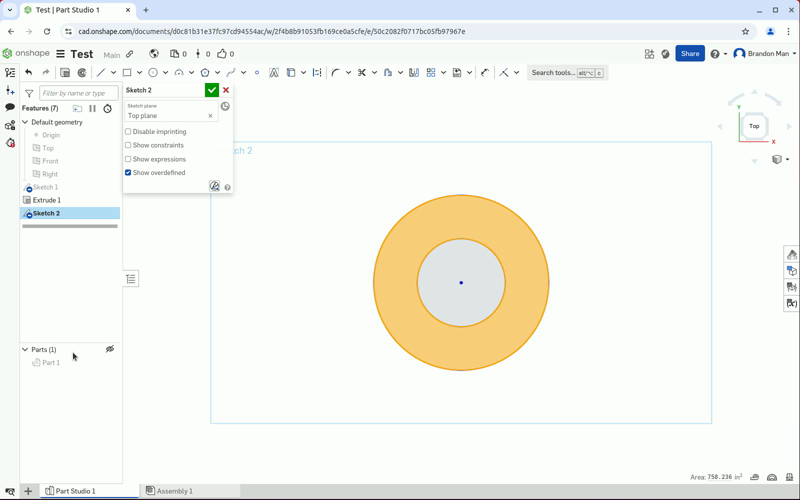
key(shift+e)
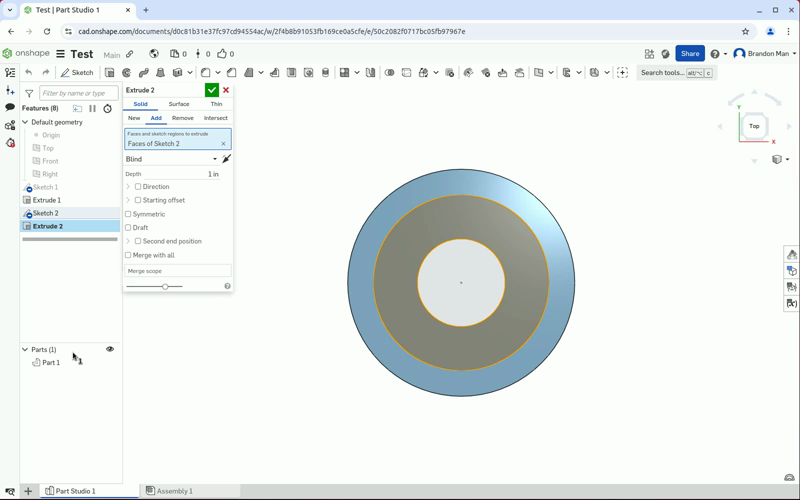
mouse_move(143, 106)
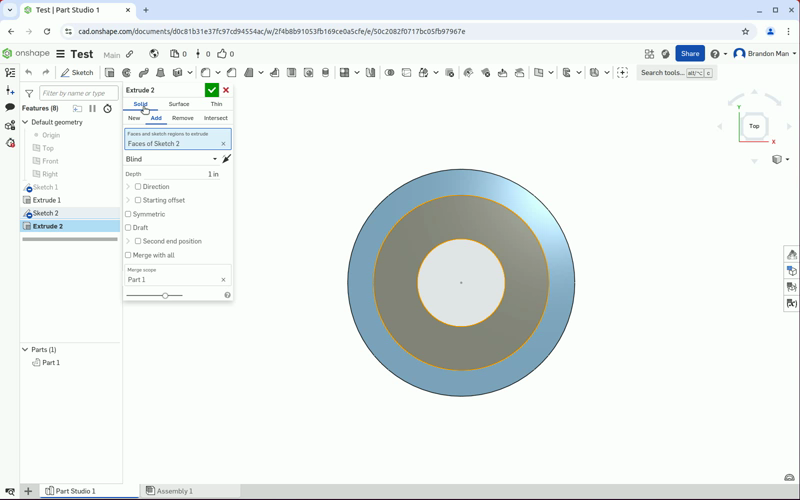
click(143, 106)
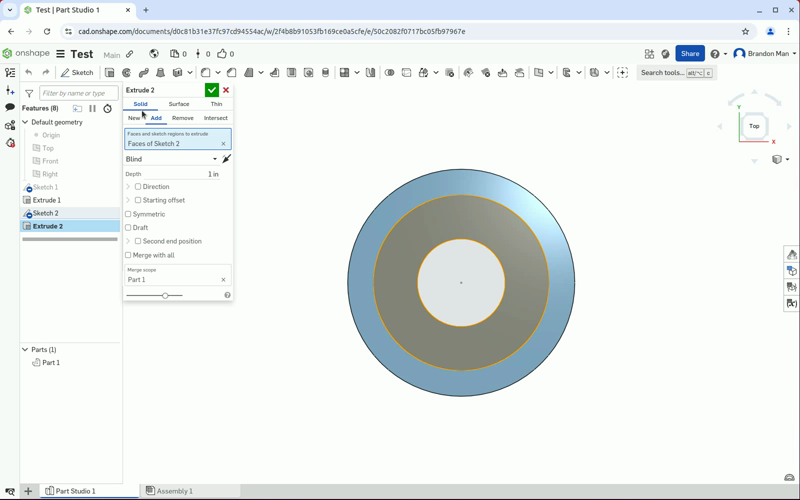
mouse_move(137, 120)
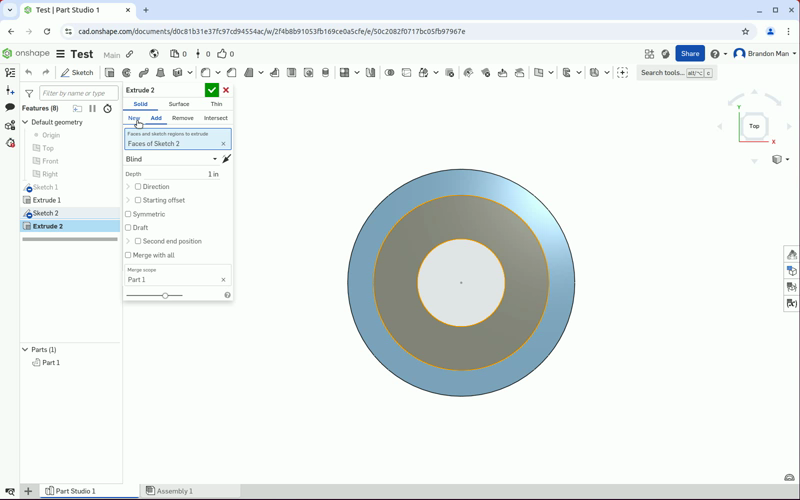
click(137, 120)
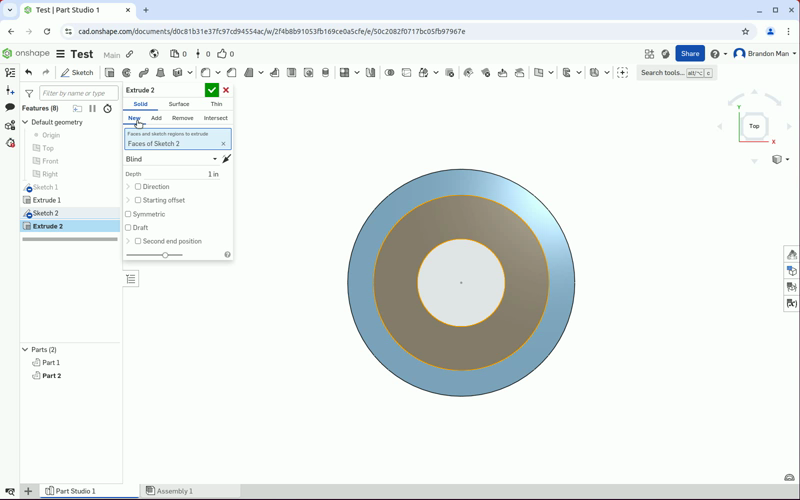
key(tab, 4)
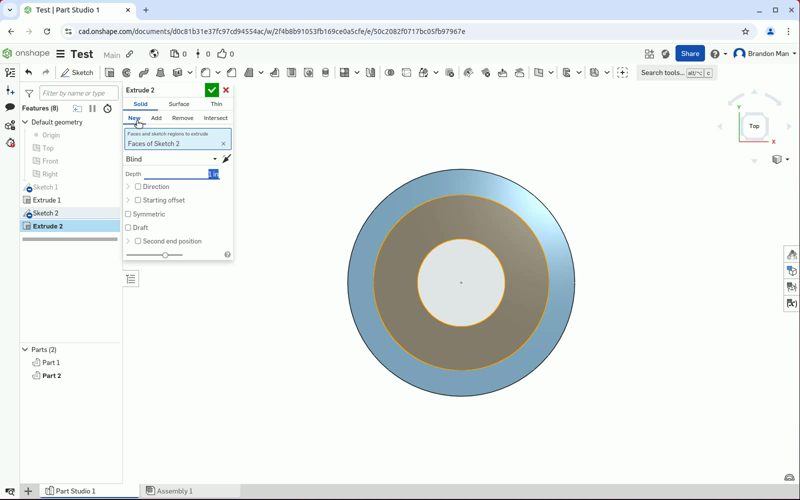
text(14.202)
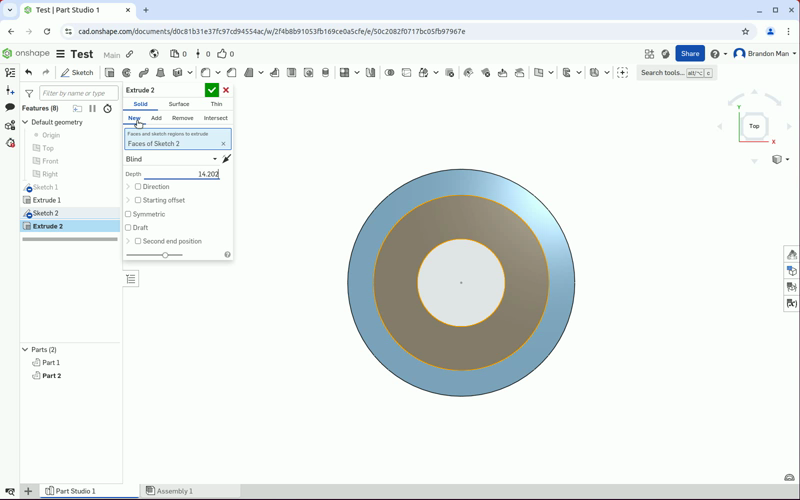
key(enter)
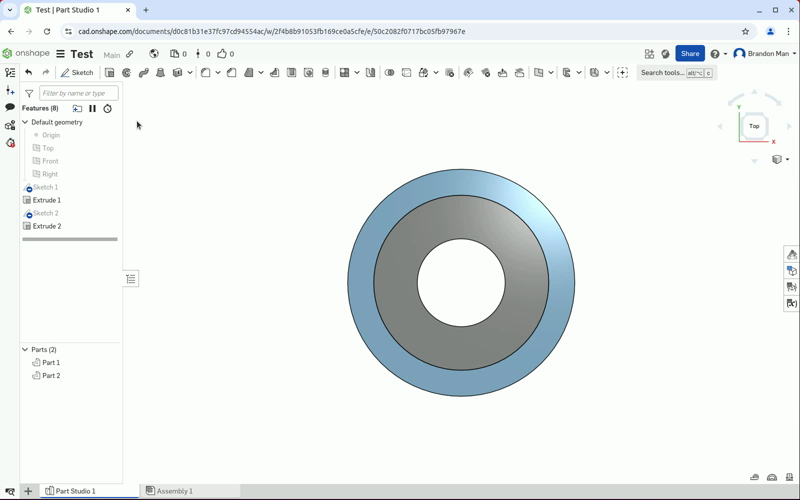
key(shift+h)
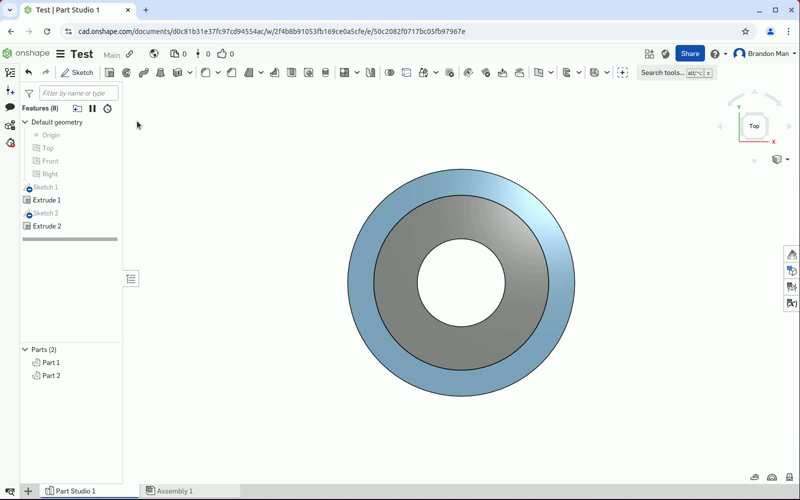
key(shift+h)
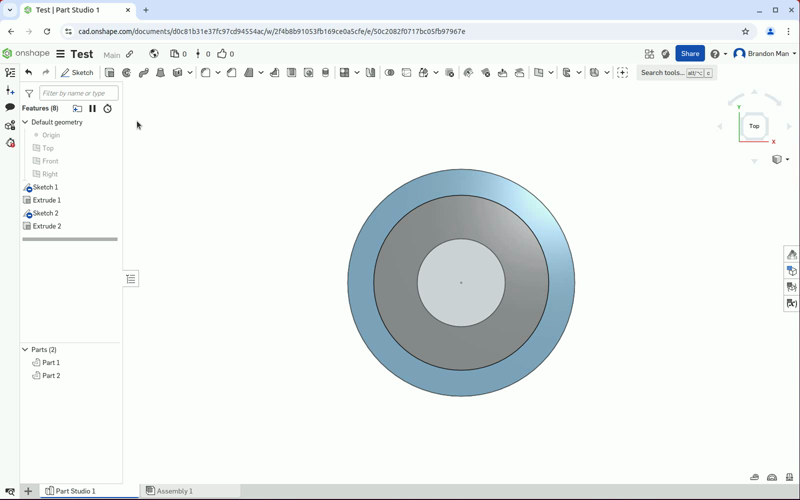
key(shift+7)
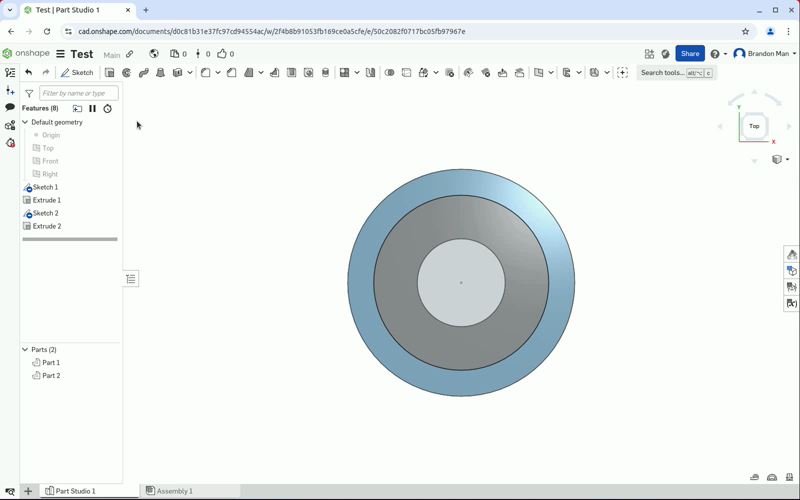
key(up, 3)
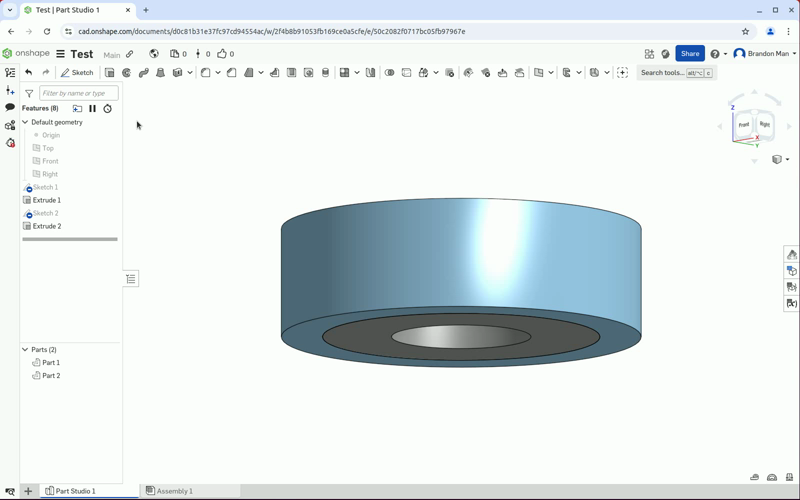
key(left, 3)
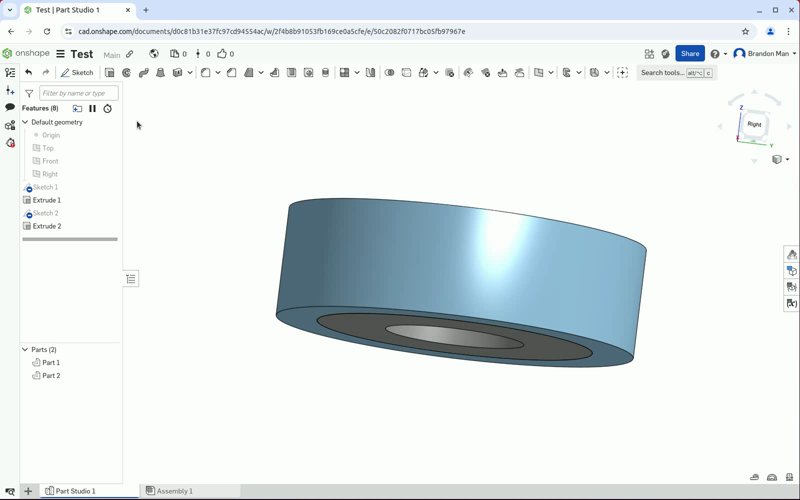
key(right, 3)
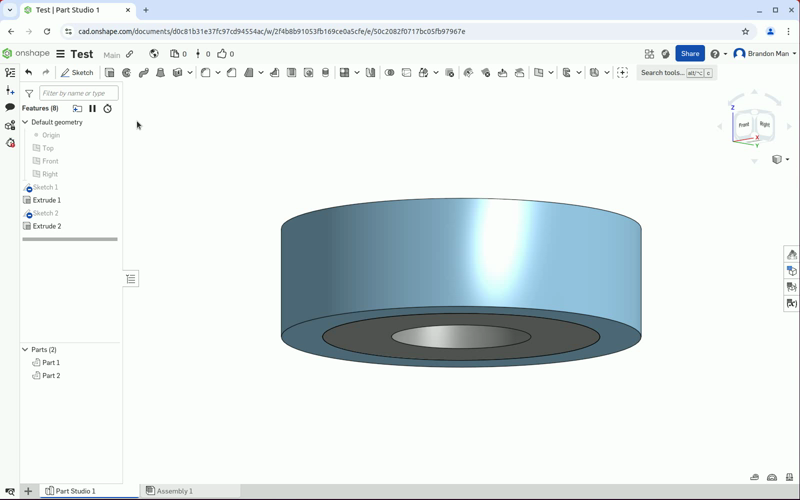
key(down, 3)
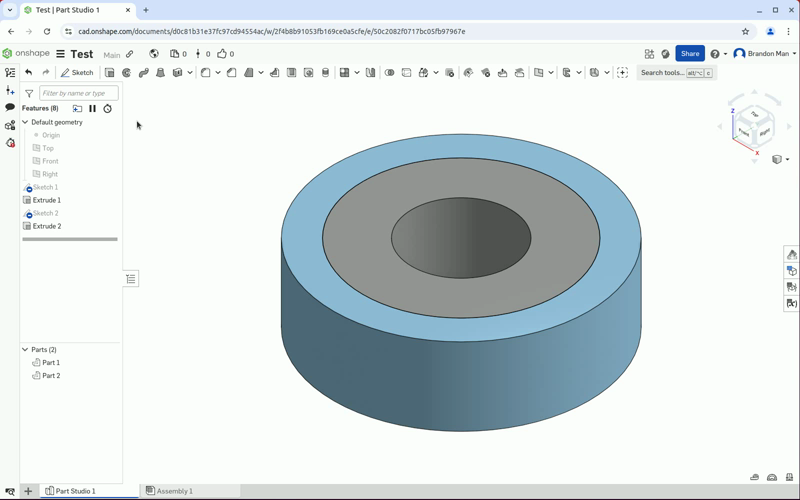
mouse_move(73, 189)
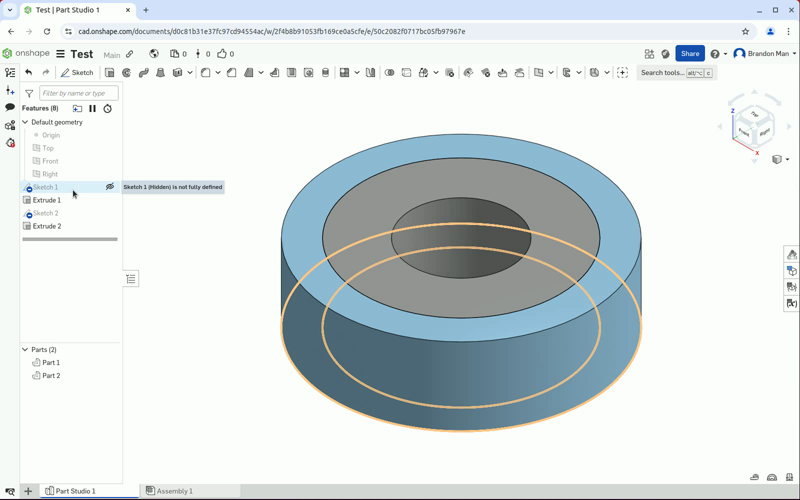
click(73, 189)